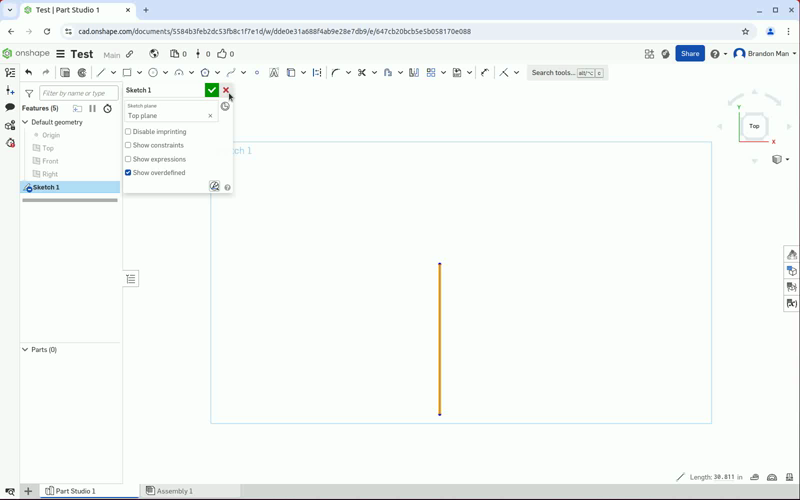
key(shift+h)
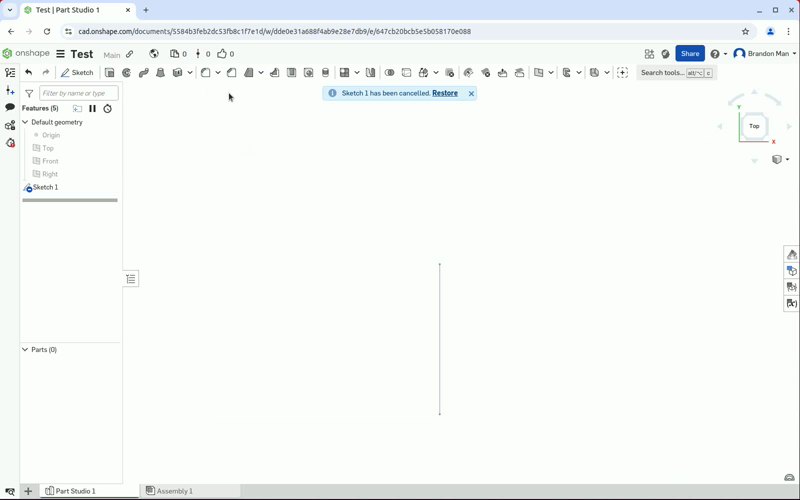
key(shift+s)
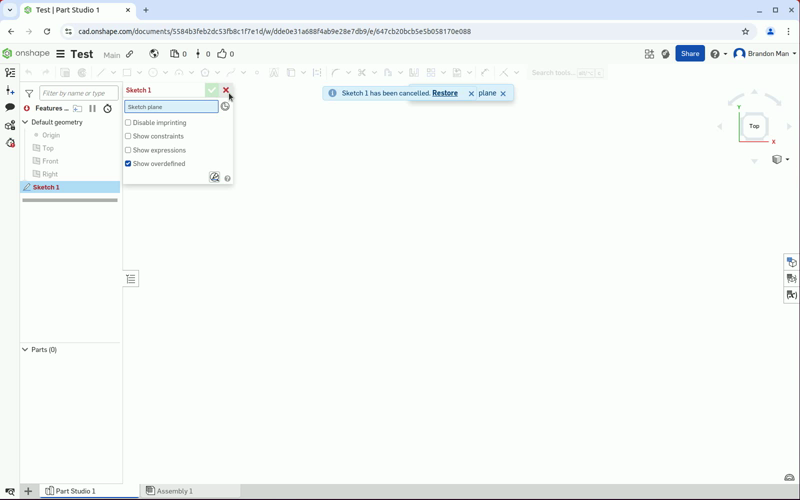
mouse_move(73, 150)
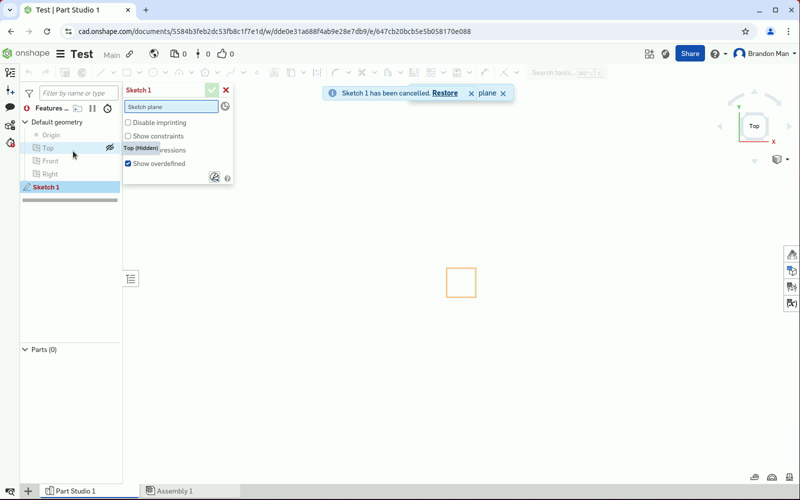
click(73, 150)
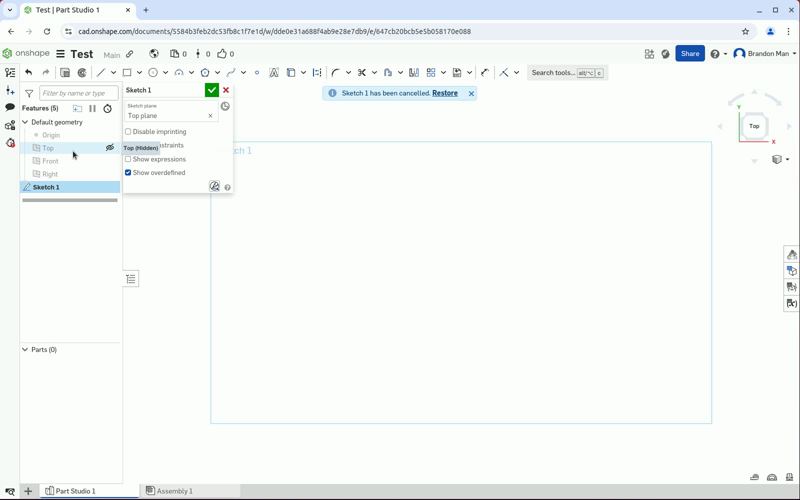
mouse_move(73, 352)
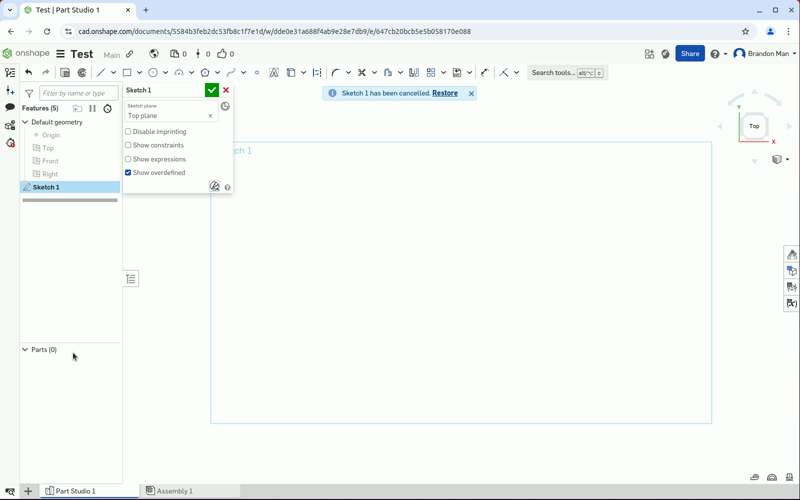
key(y)
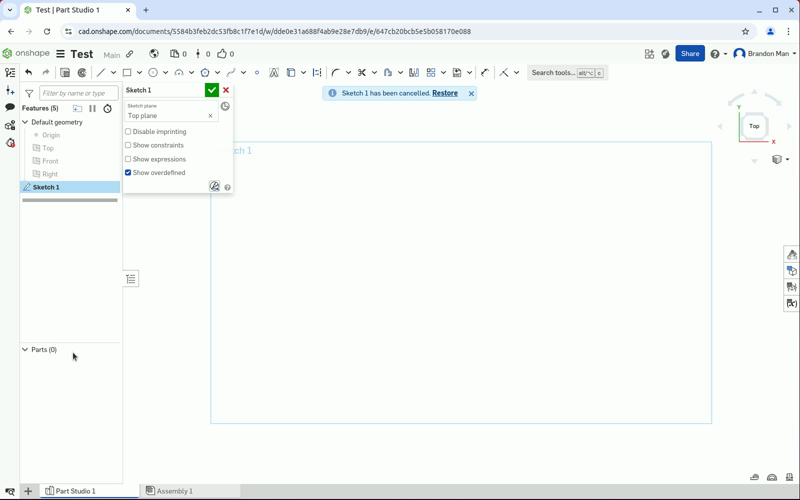
key(l)
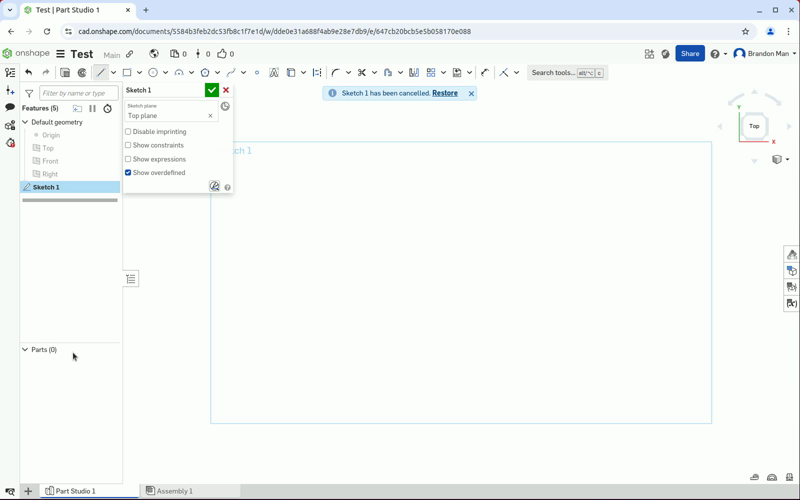
key_down(shift)
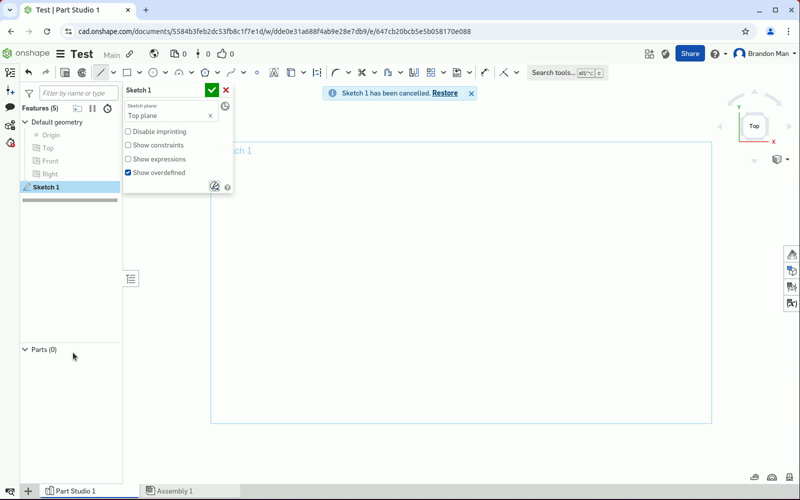
mouse_move(398, 345)
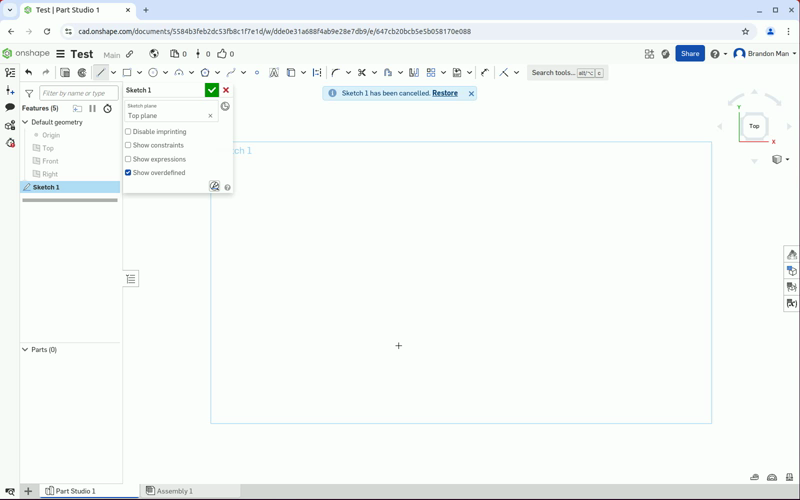
click(398, 345)
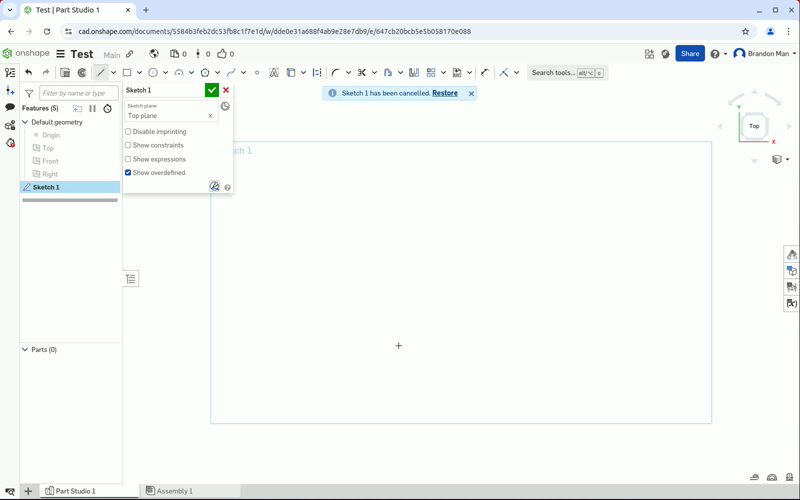
key_up(shift)
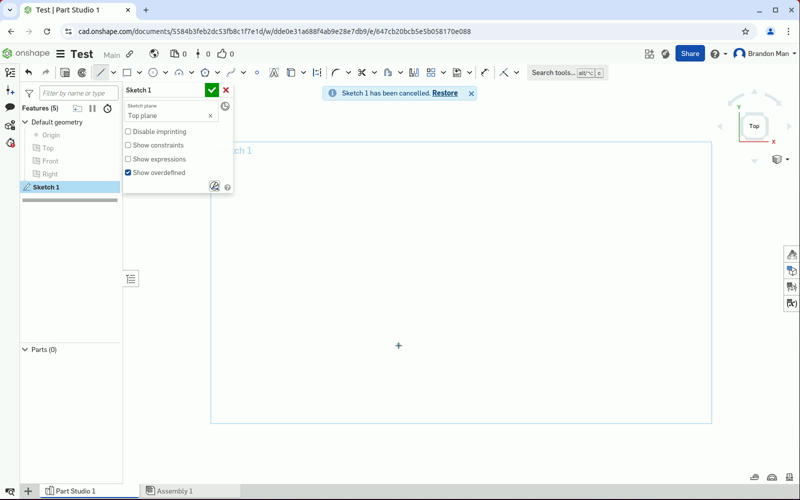
key_down(shift)
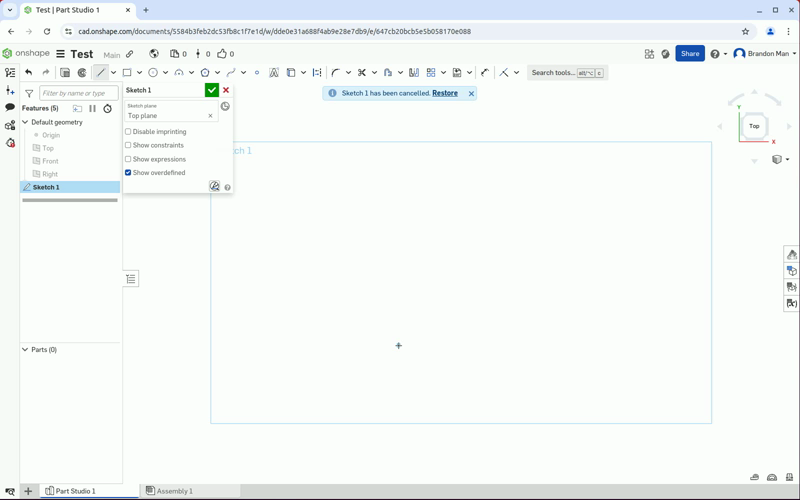
mouse_move(523, 345)
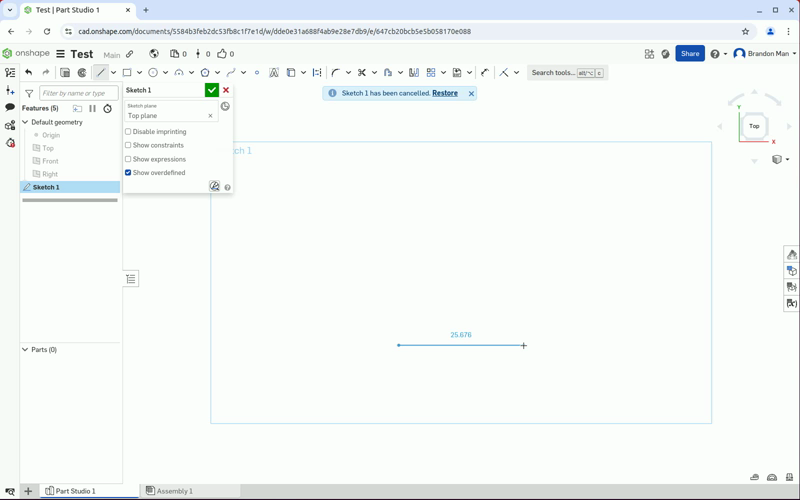
click(523, 345)
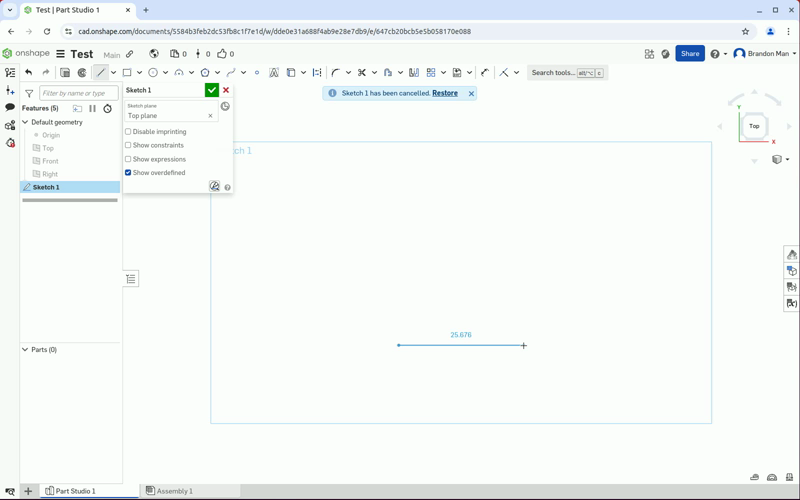
key_up(shift)
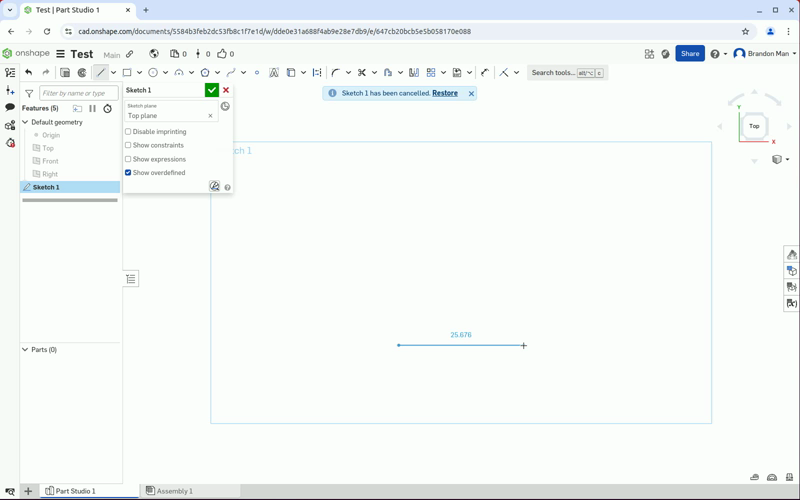
key_down(shift)
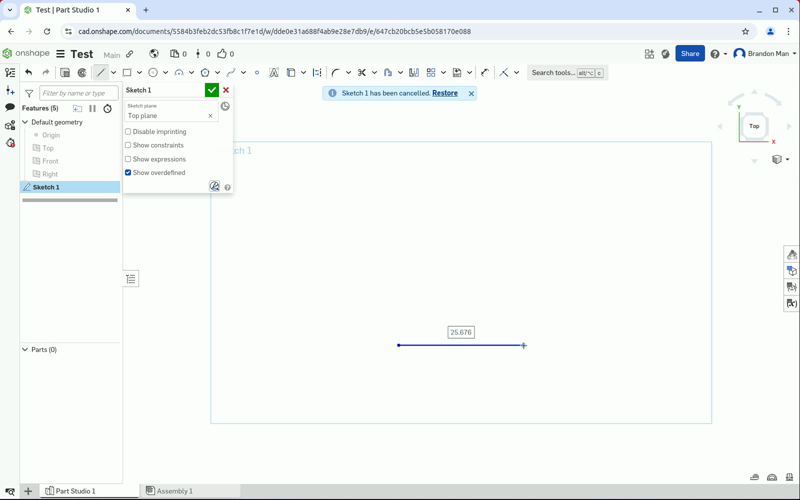
mouse_move(523, 219)
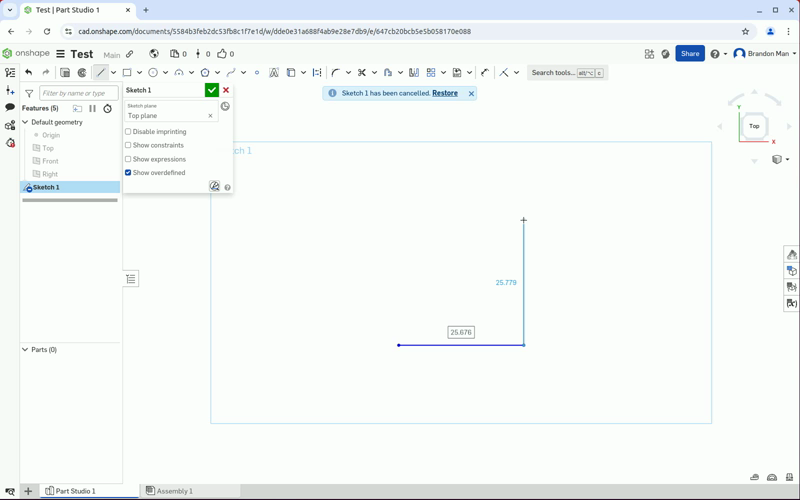
click(523, 219)
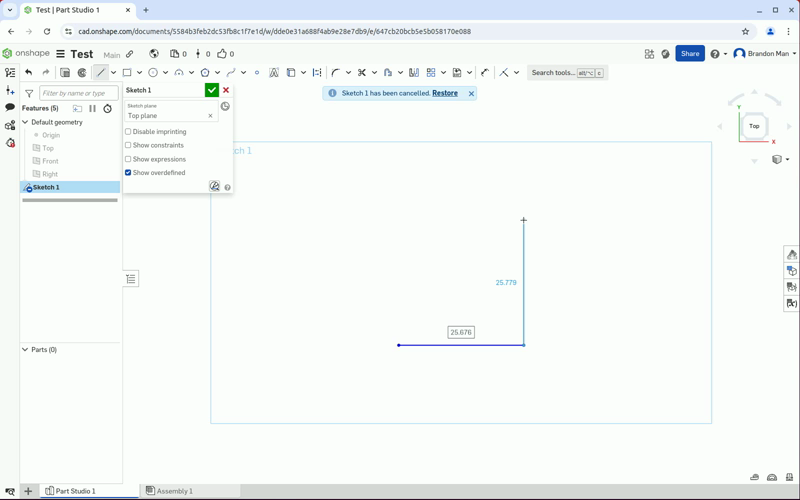
key_up(shift)
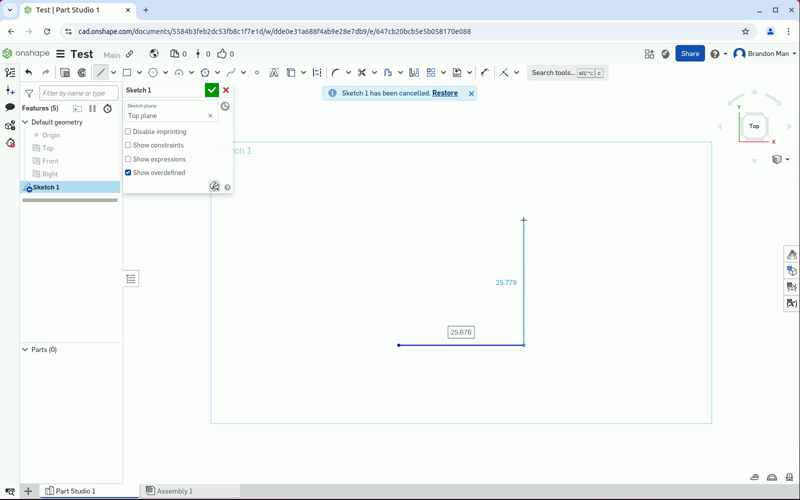
key_down(shift)
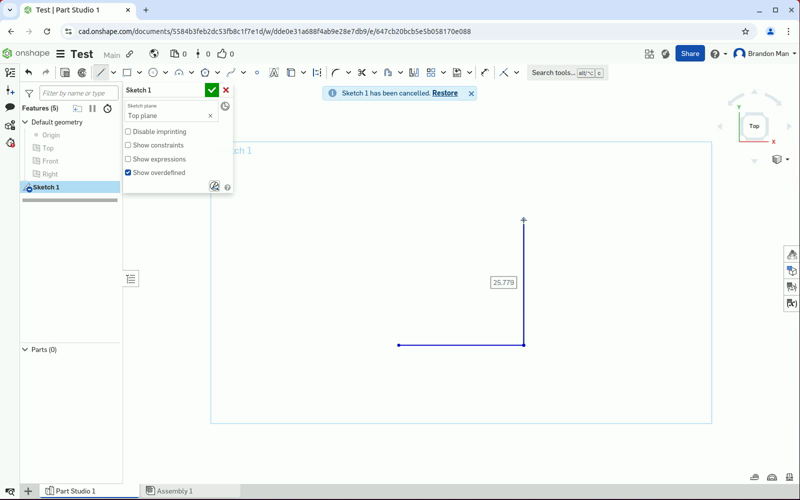
mouse_move(398, 219)
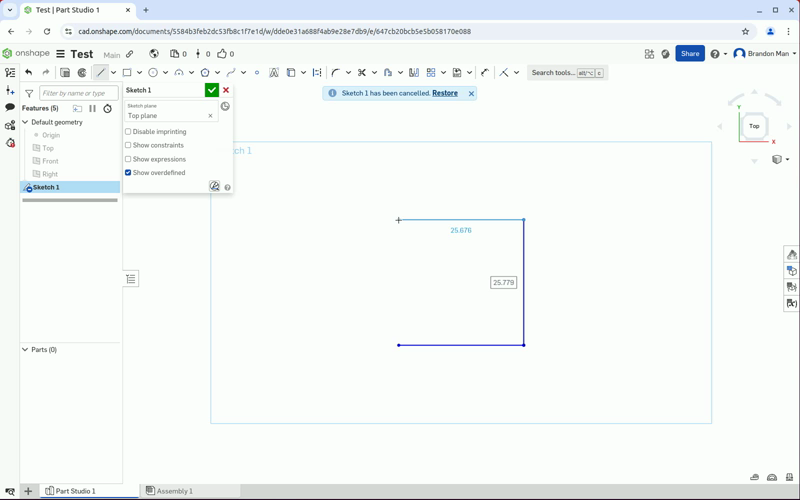
click(398, 219)
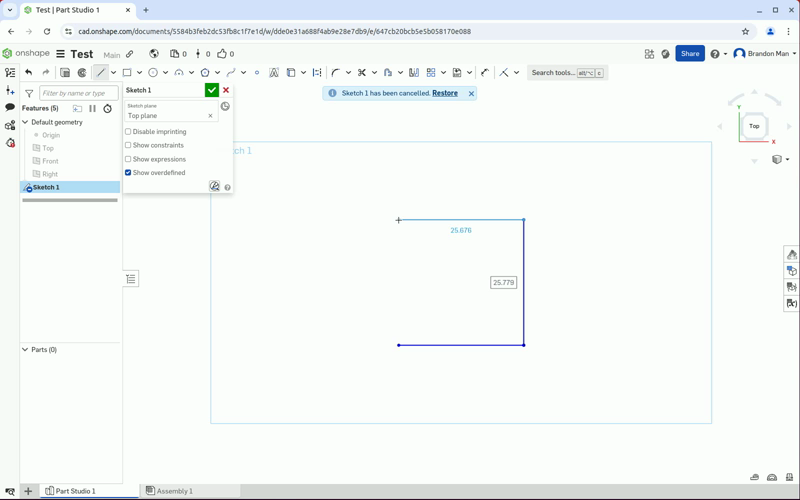
key_up(shift)
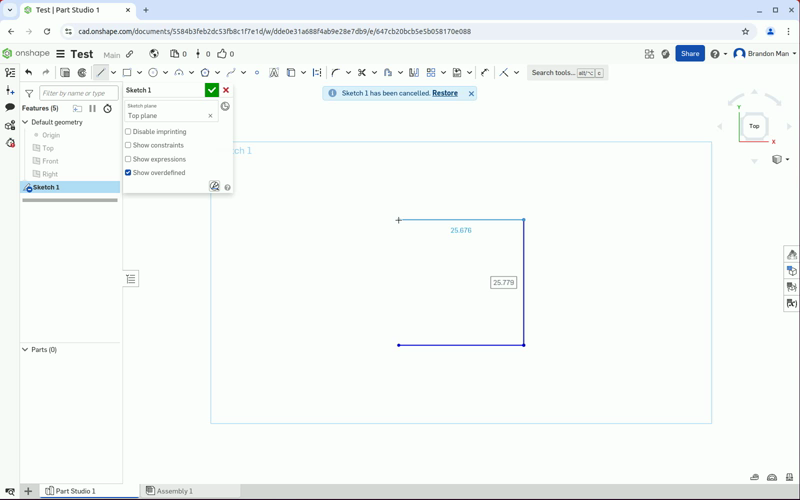
key_down(shift)
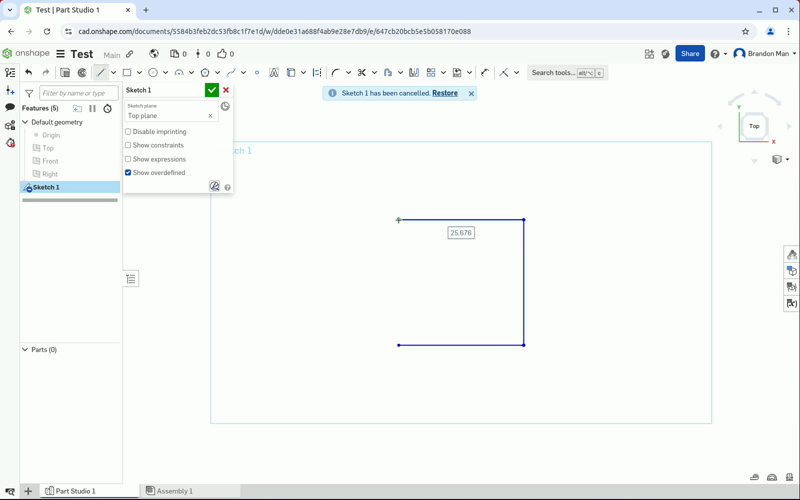
mouse_move(398, 345)
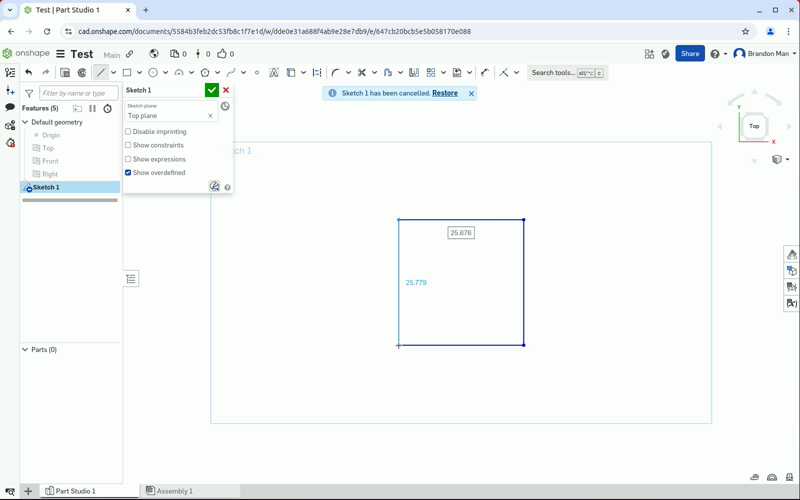
key_up(shift)
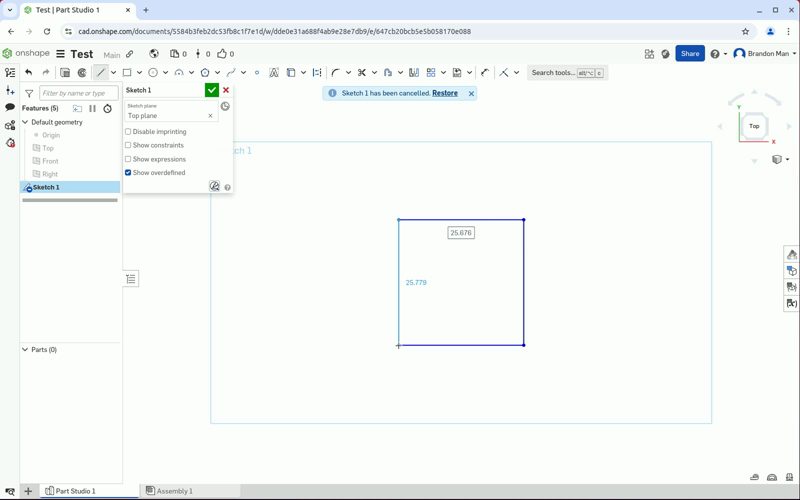
click(398, 345)
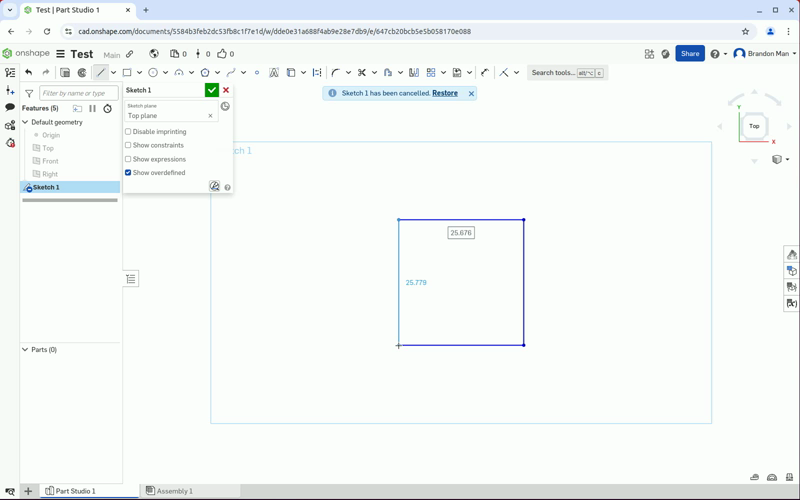
key(esc)
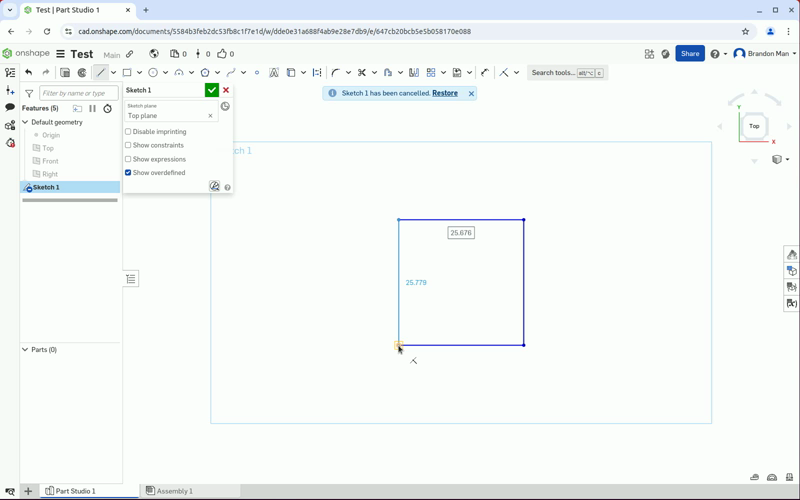
mouse_move(434, 231)
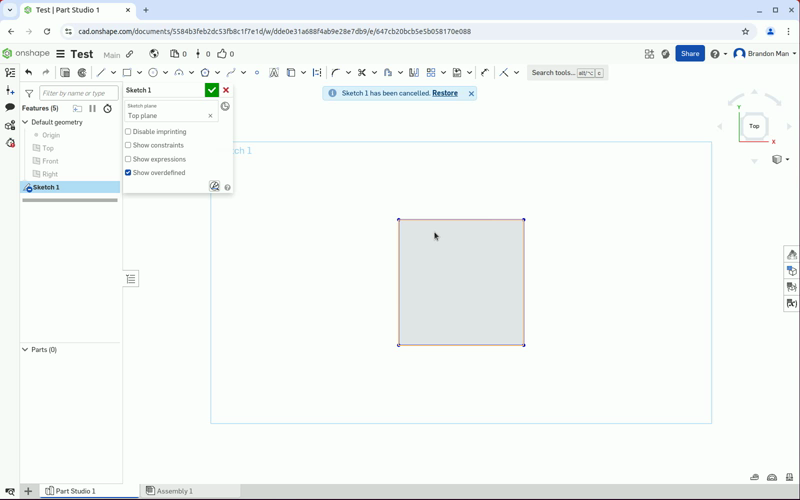
click(434, 231)
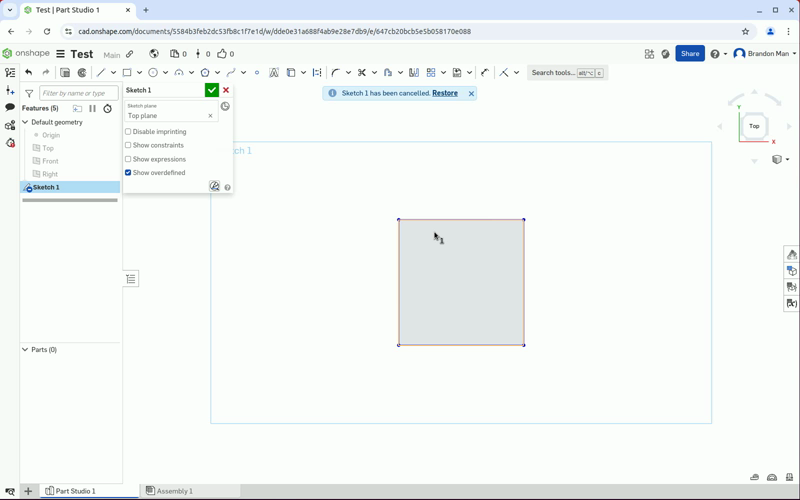
mouse_move(73, 352)
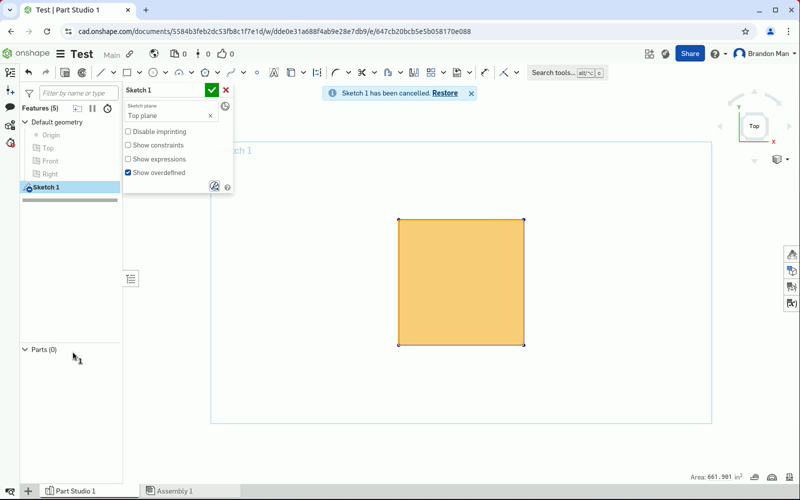
key(shift+y)
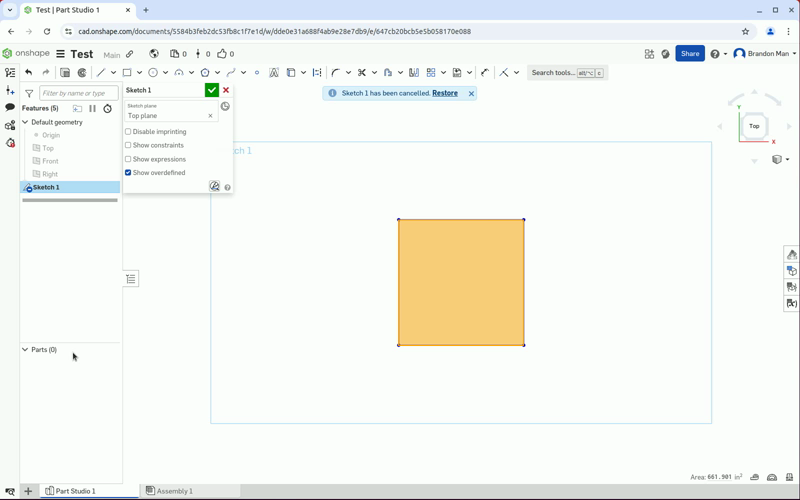
key(shift+e)
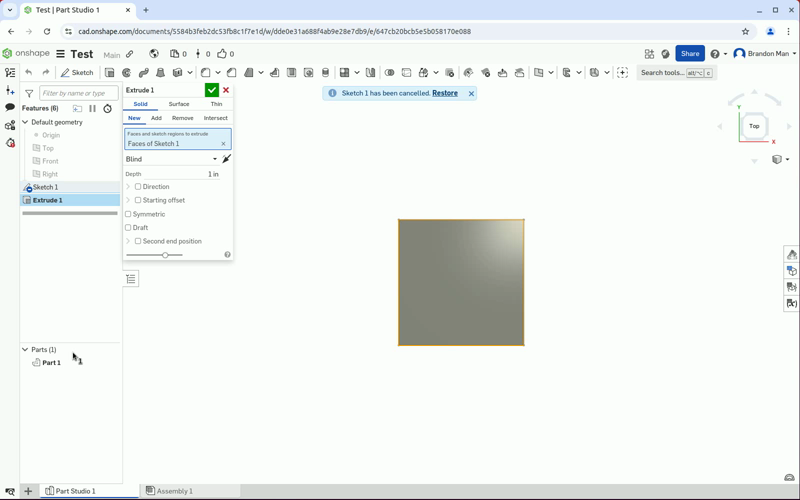
mouse_move(143, 106)
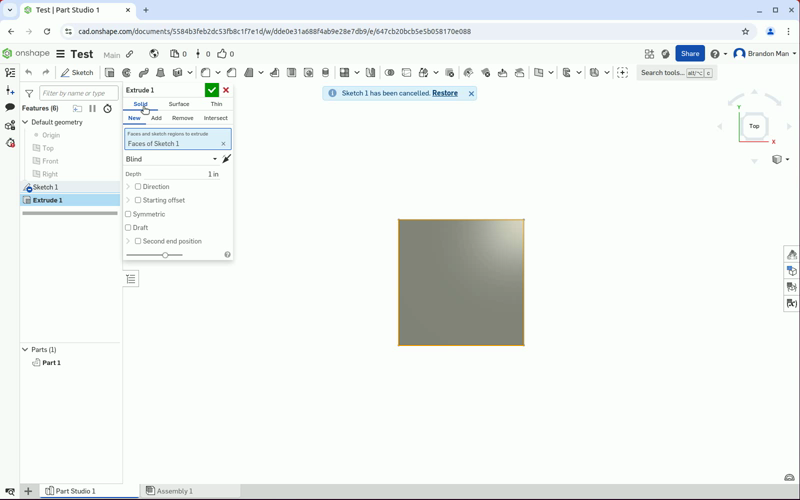
click(143, 106)
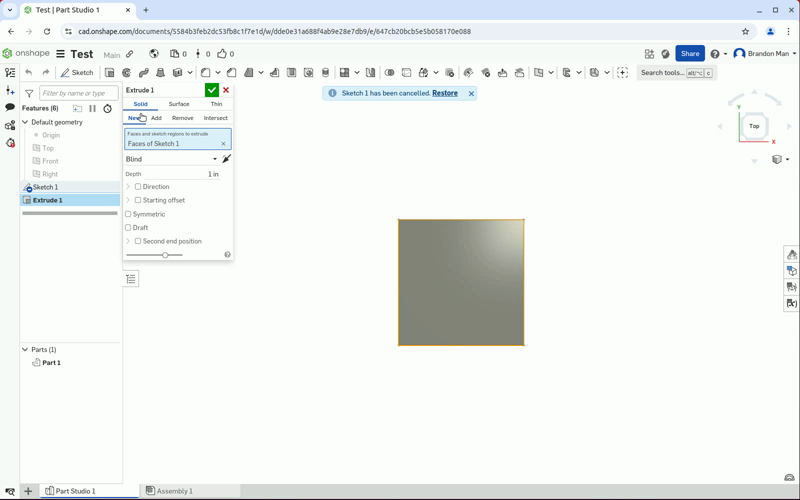
mouse_move(137, 120)
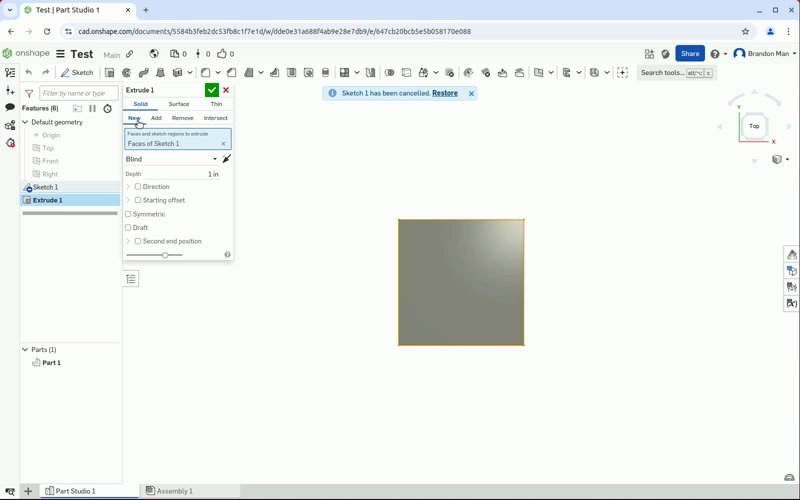
click(137, 120)
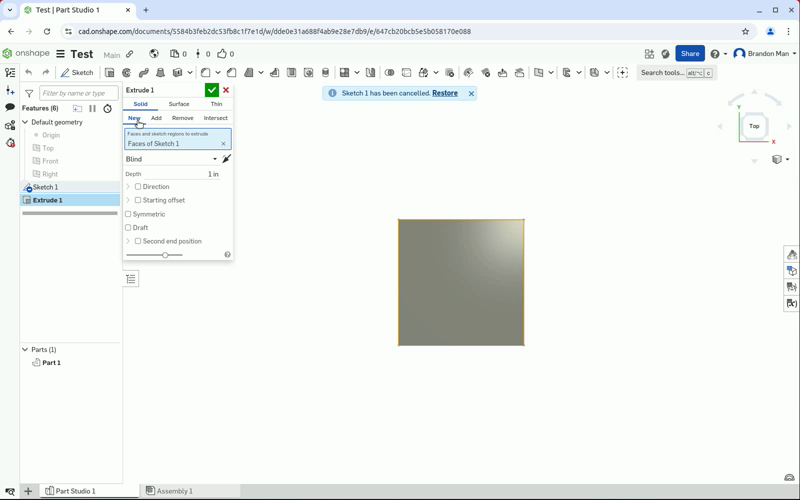
key(tab, 4)
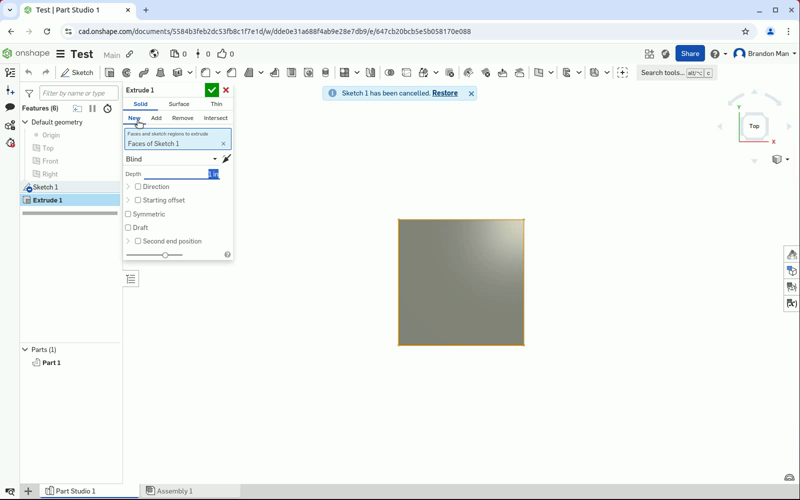
text(7.703)
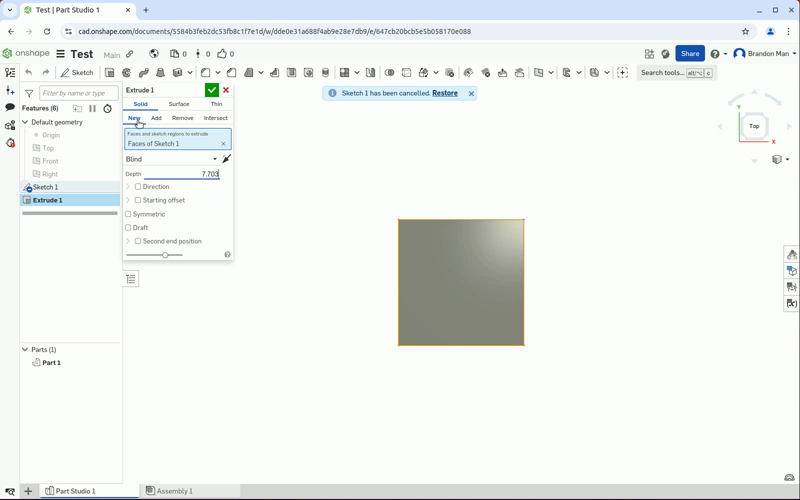
key(enter)
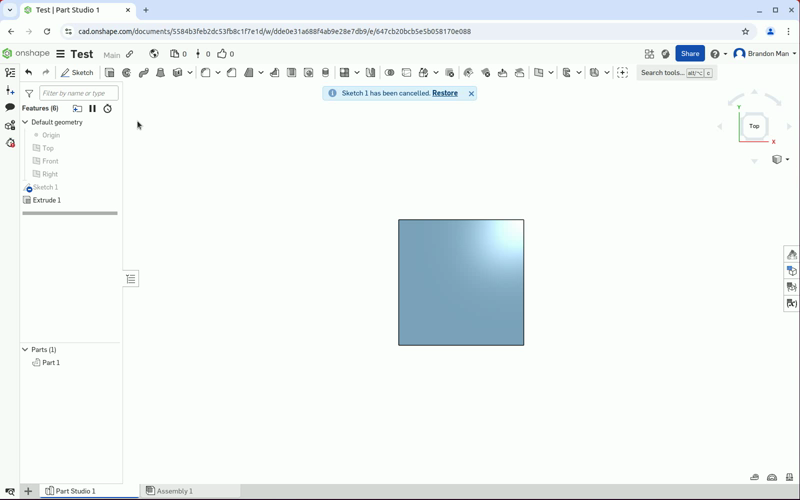
key(shift+h)
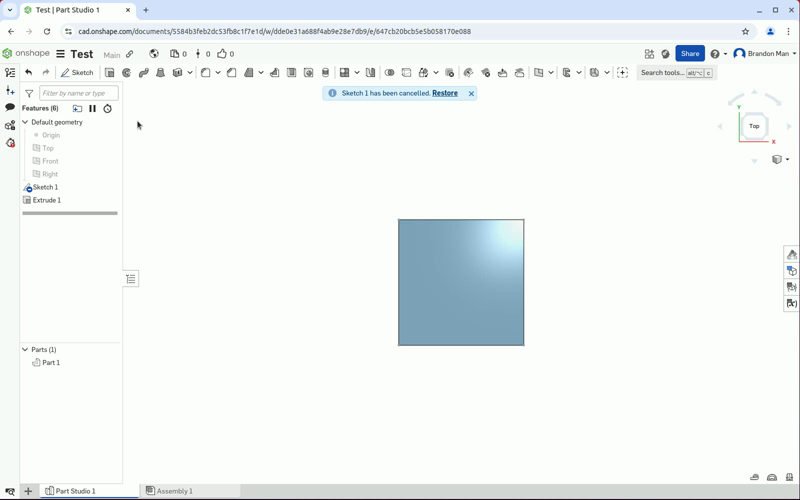
key(shift+h)
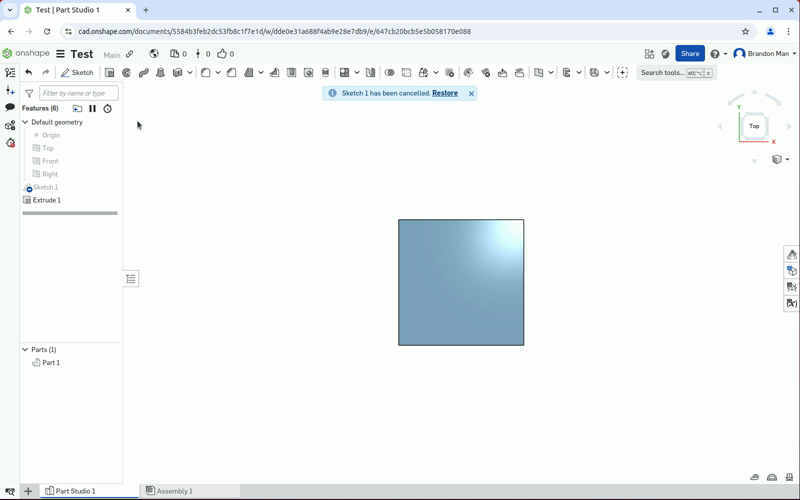
mouse_move(73, 189)
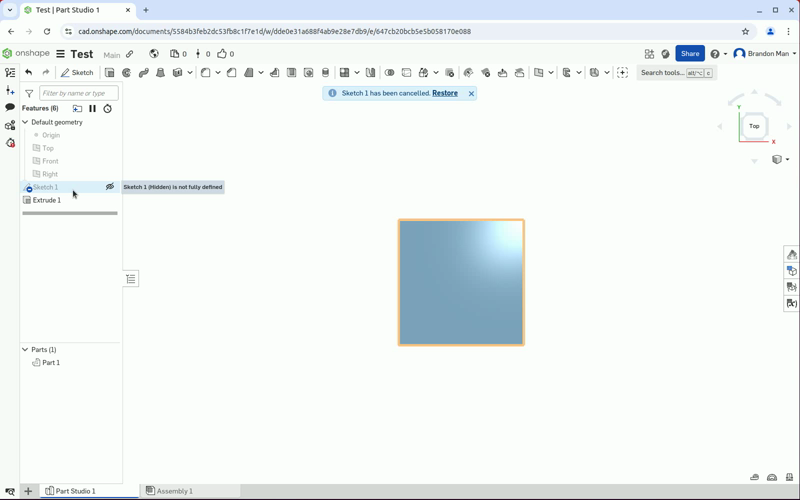
click(73, 189)
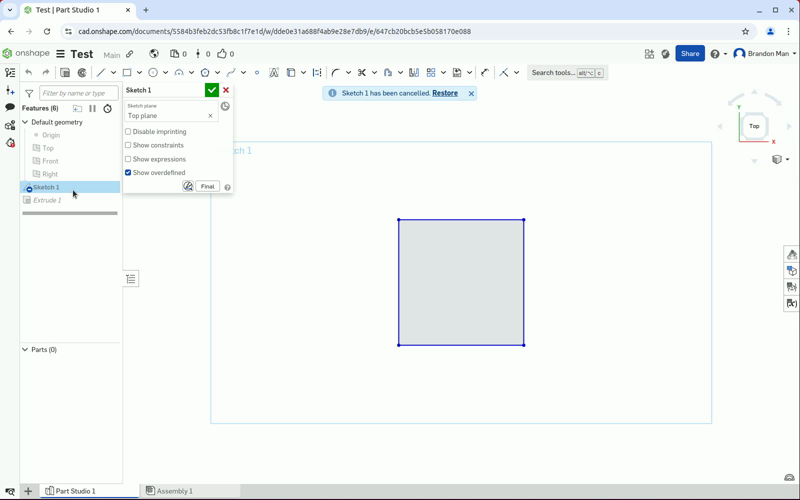
mouse_move(229, 92)
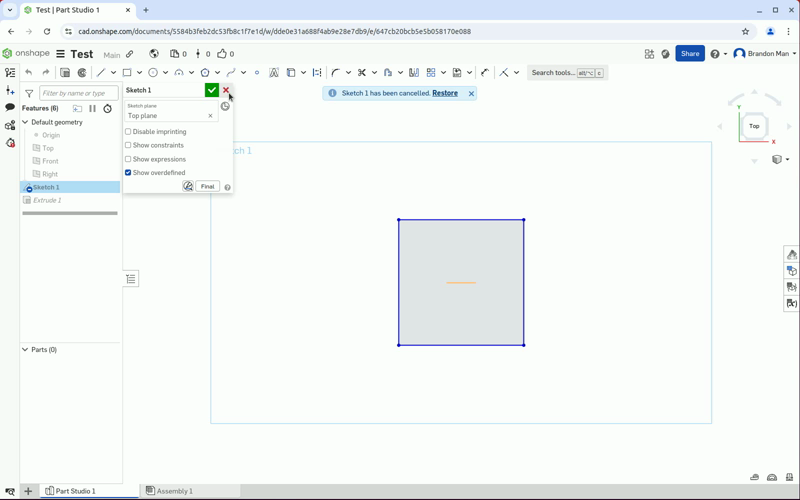
click(229, 92)
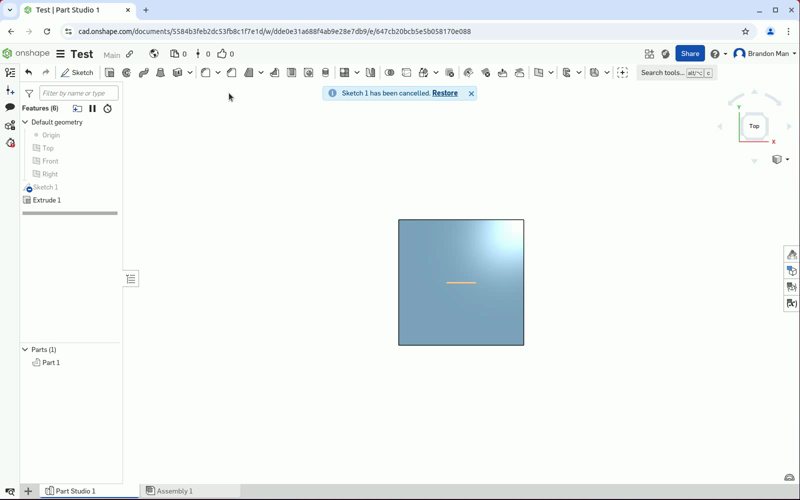
mouse_move(541, 75)
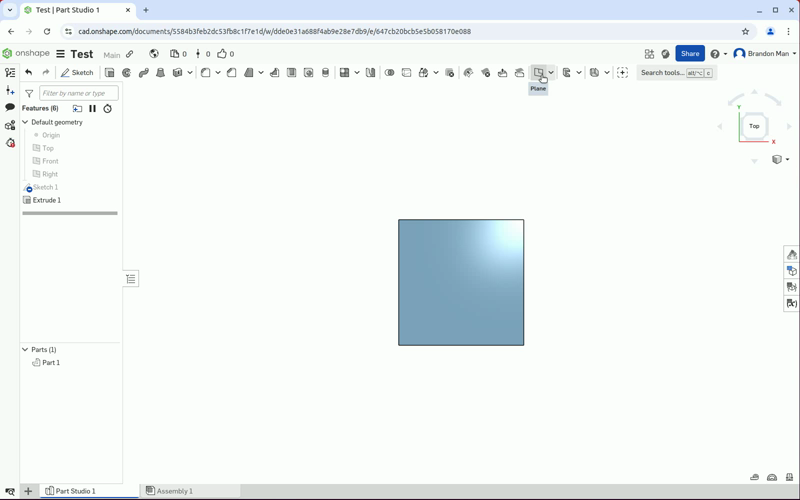
click(541, 75)
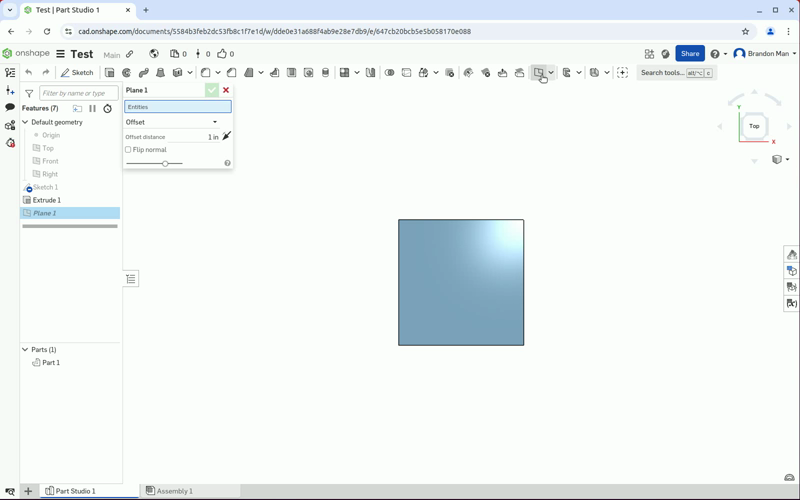
mouse_move(73, 150)
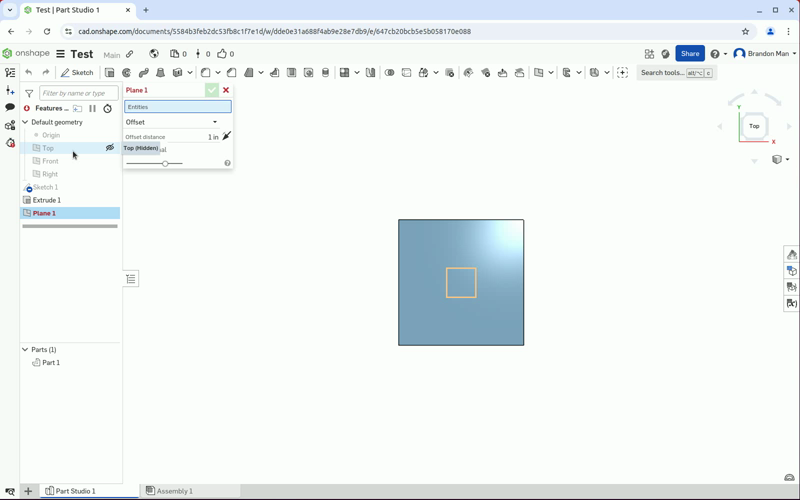
click(73, 150)
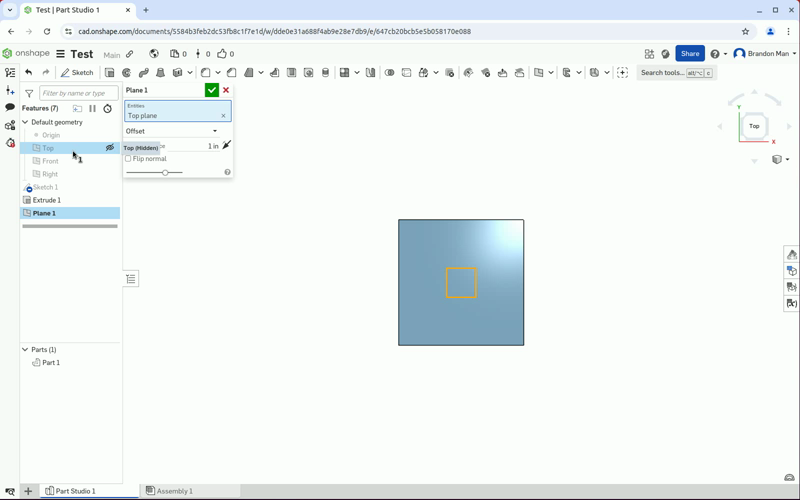
key(tab, 2)
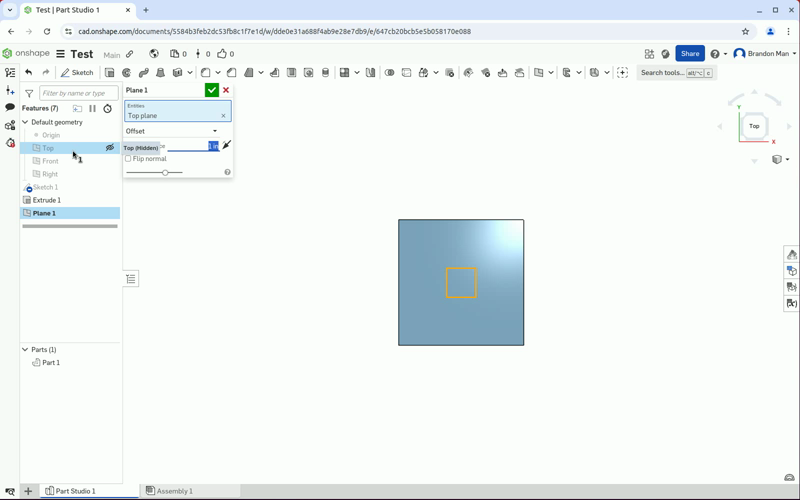
text(7.703)
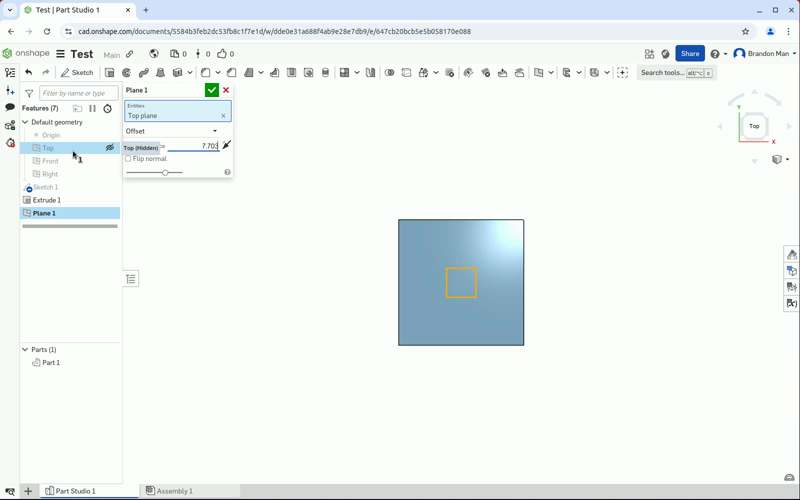
key(enter, 2)
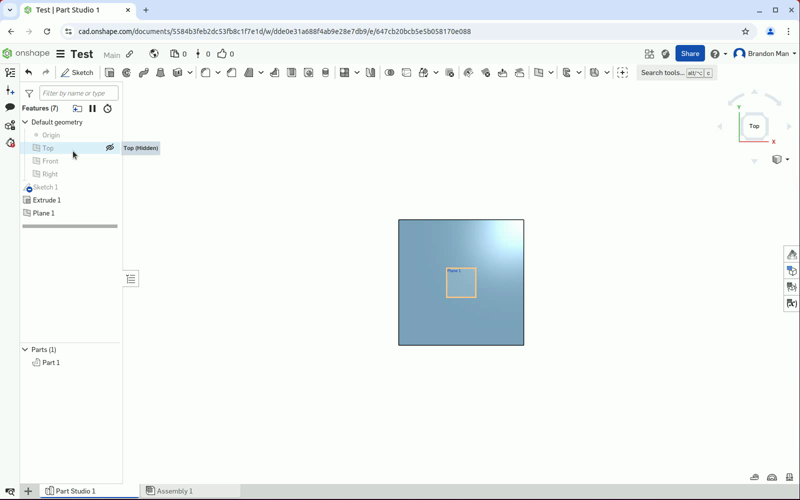
key(shift+s)
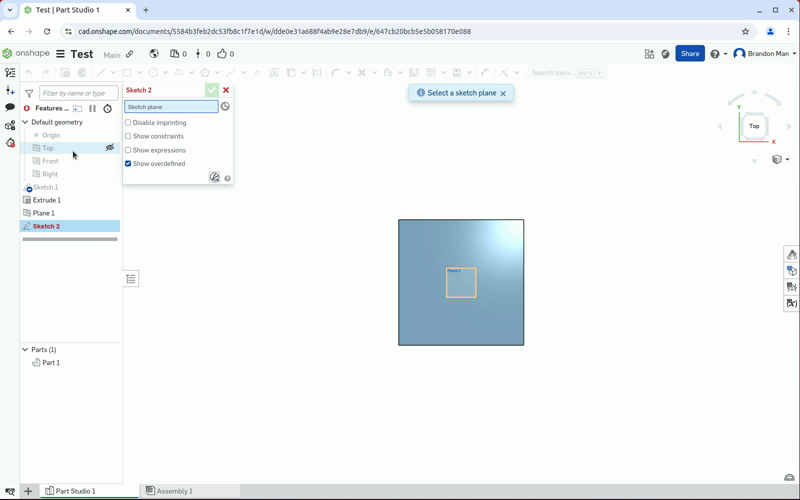
mouse_move(73, 215)
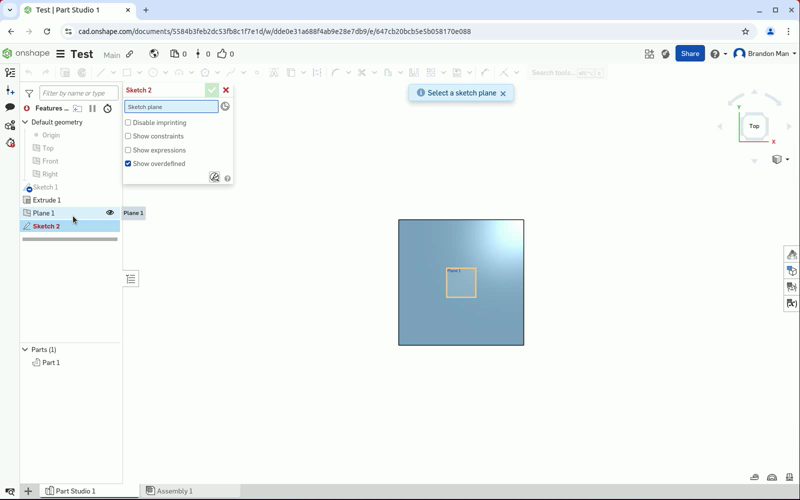
click(73, 215)
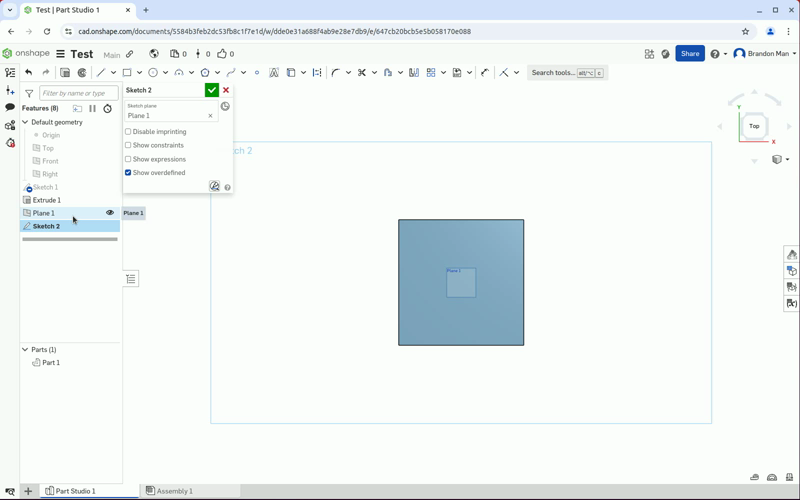
mouse_move(73, 352)
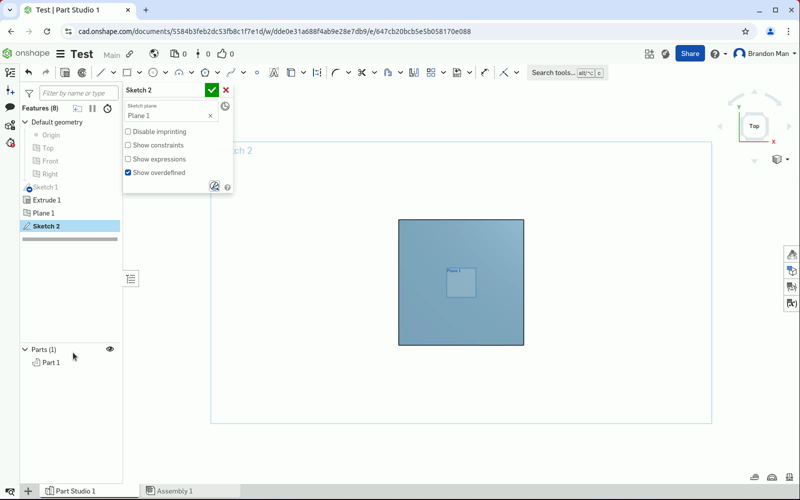
key(y)
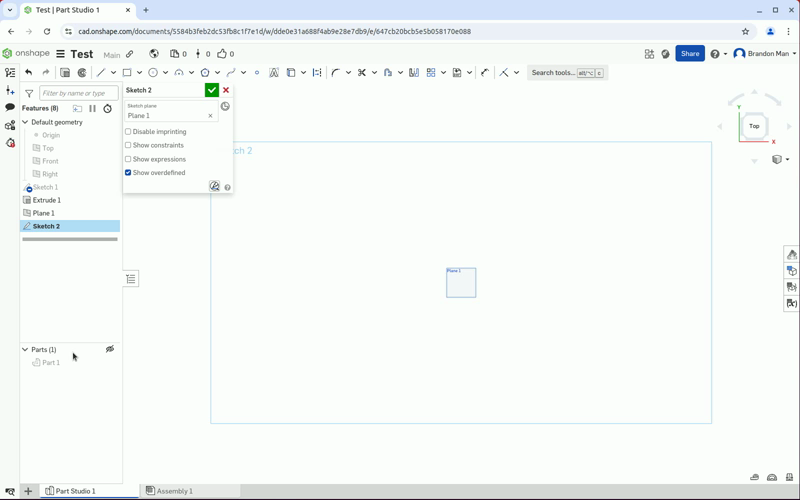
key(c)
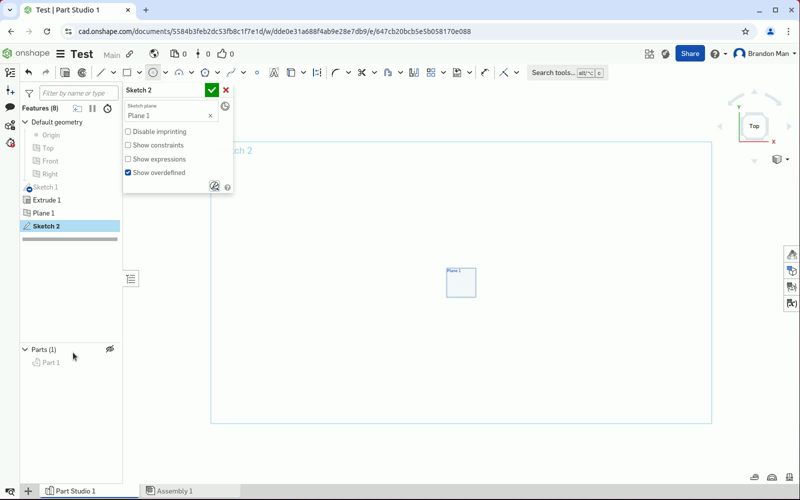
key_down(shift)
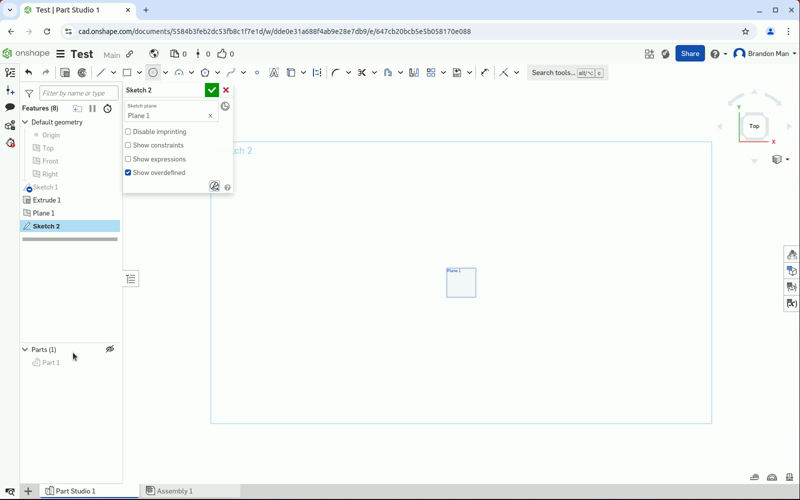
mouse_move(461, 282)
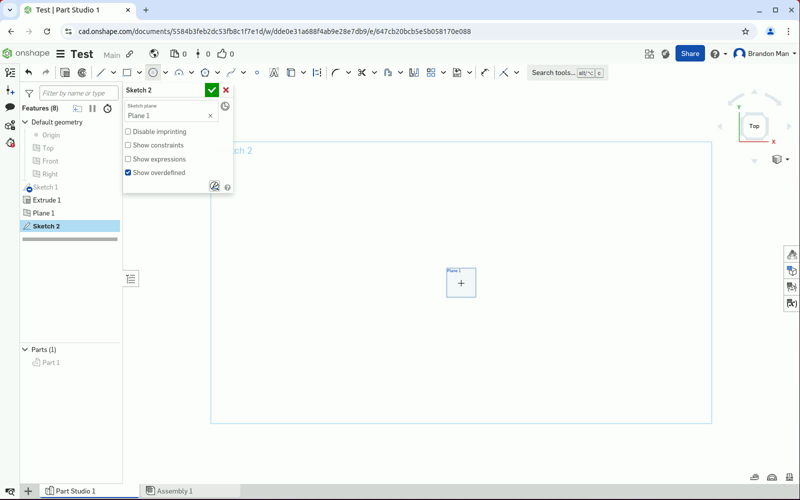
click(461, 282)
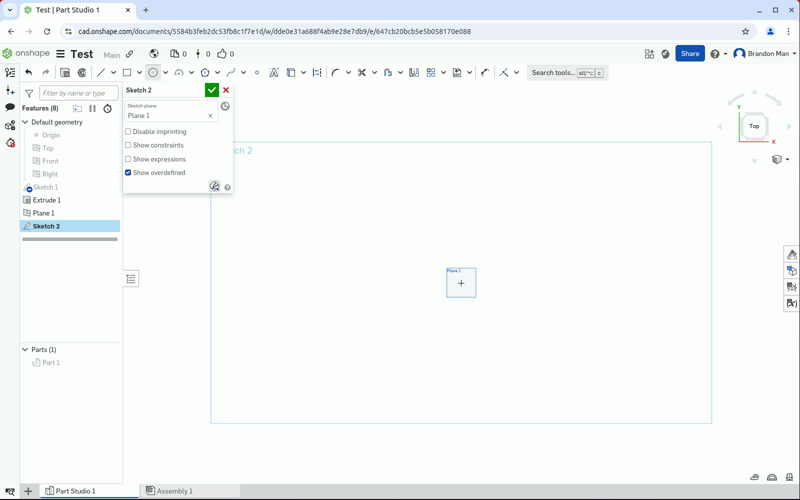
key_up(shift)
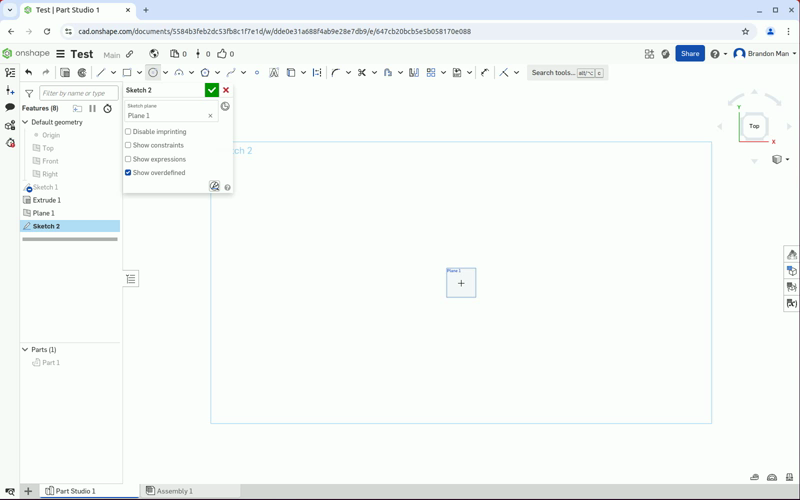
mouse_move(499, 282)
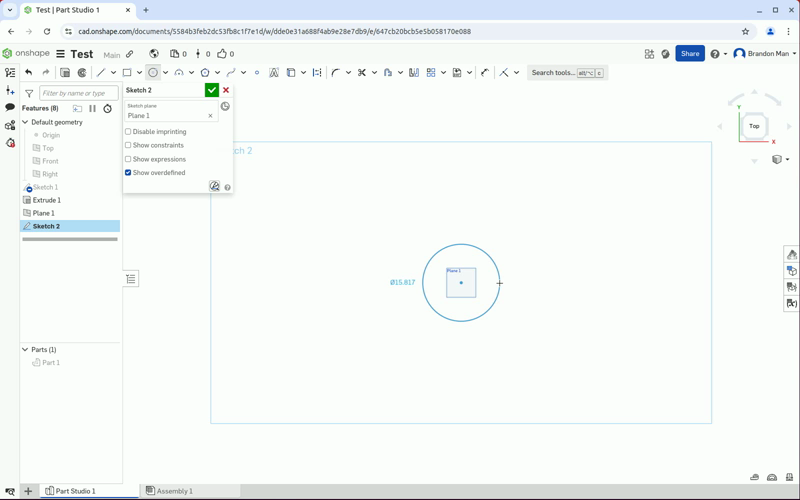
click(499, 282)
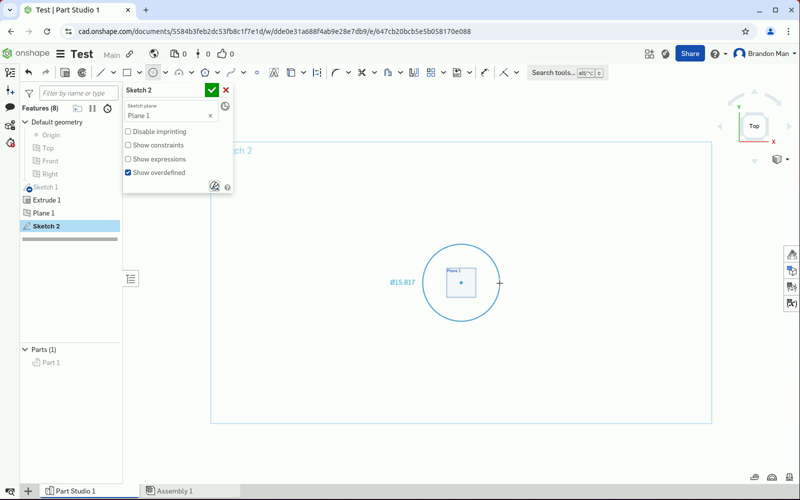
key(esc)
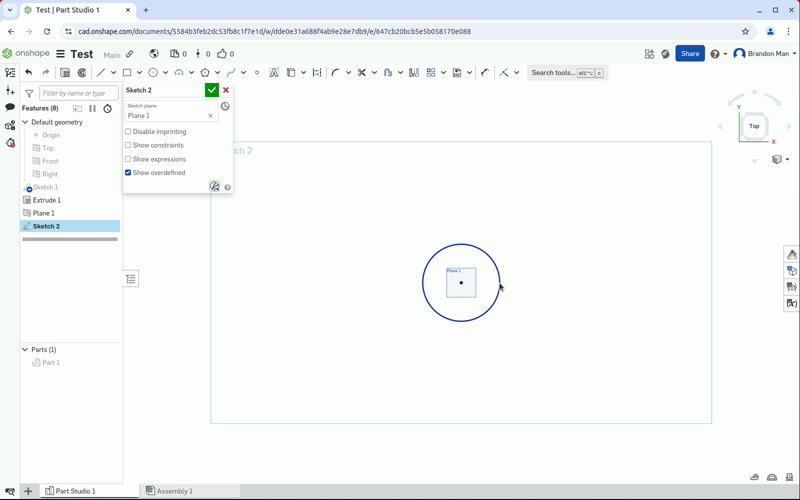
mouse_move(441, 280)
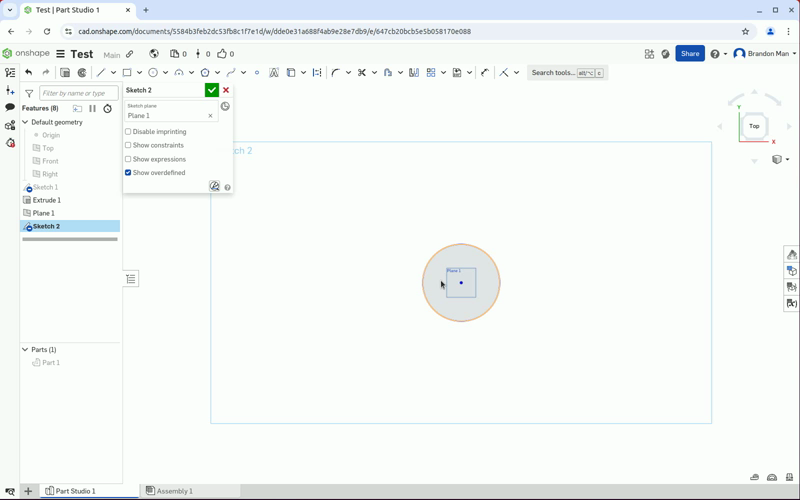
click(441, 280)
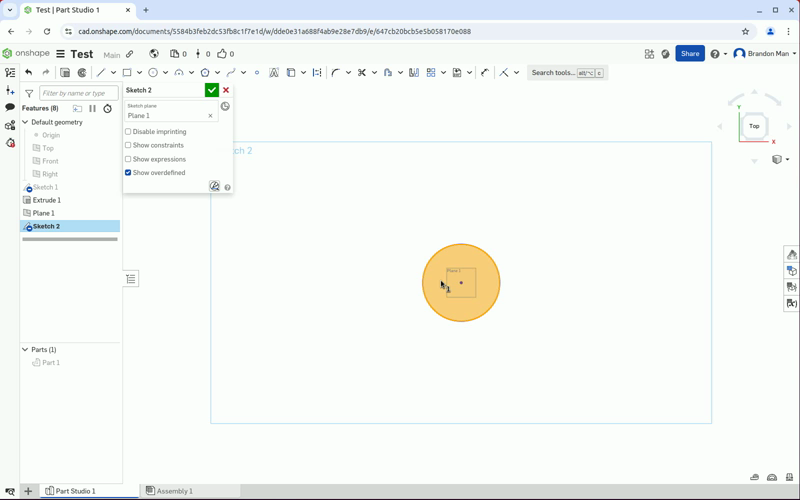
mouse_move(73, 352)
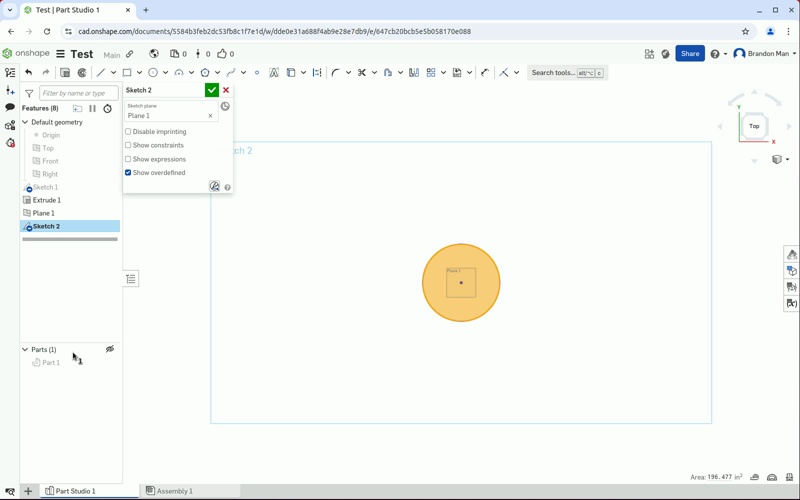
key(shift+y)
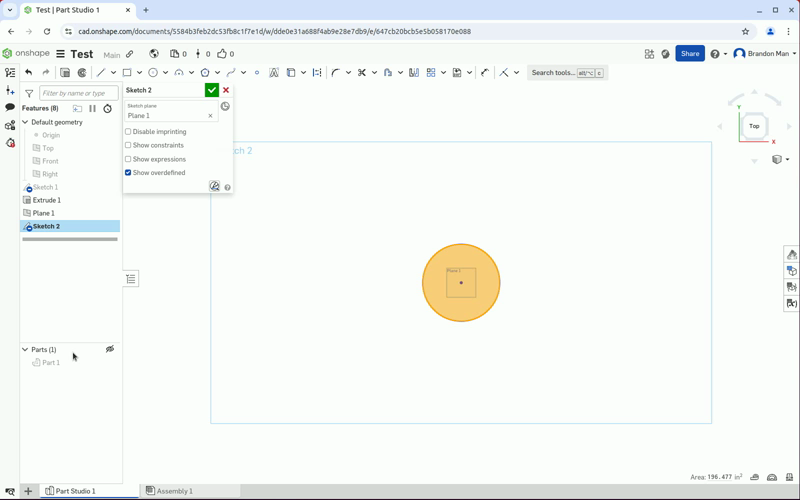
key(shift+e)
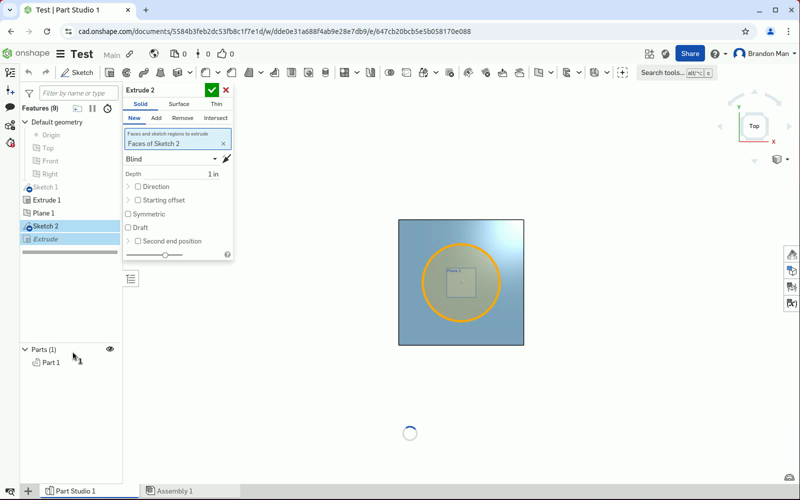
mouse_move(143, 106)
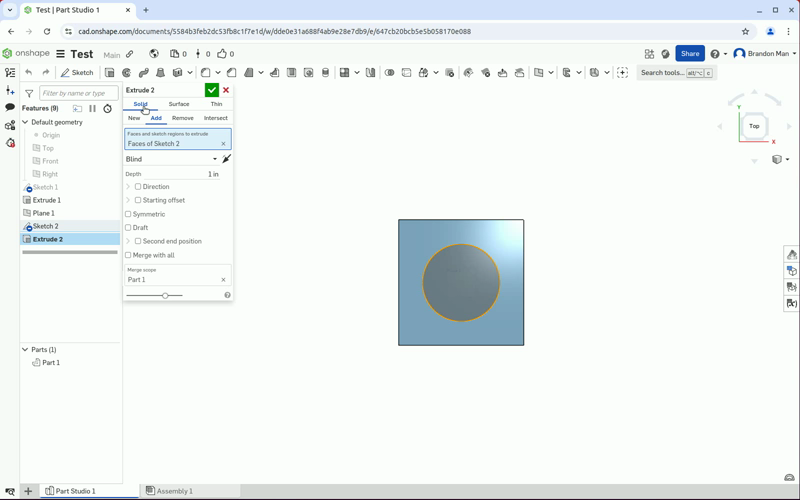
click(143, 106)
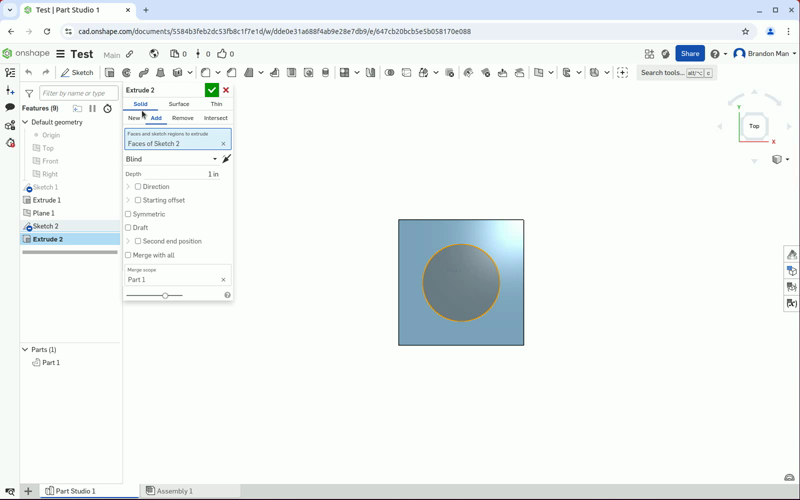
mouse_move(137, 120)
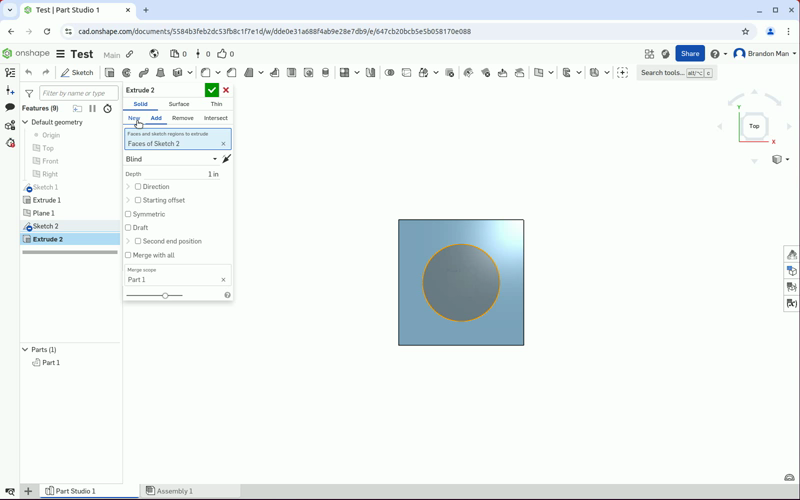
click(137, 120)
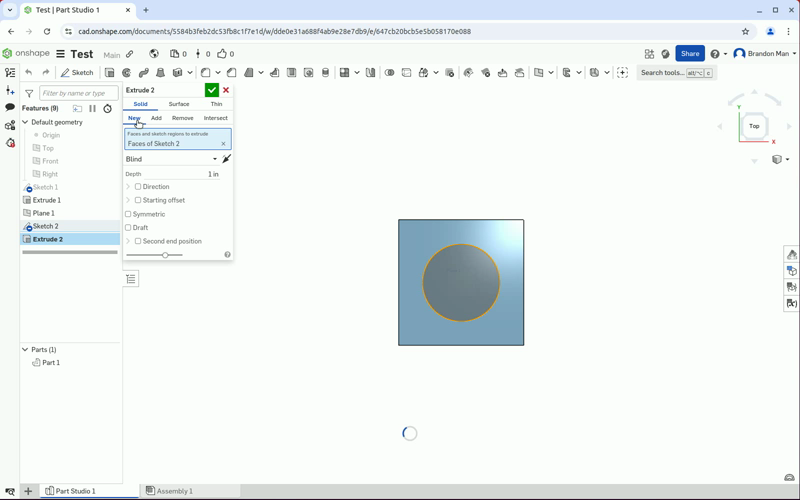
key(tab, 4)
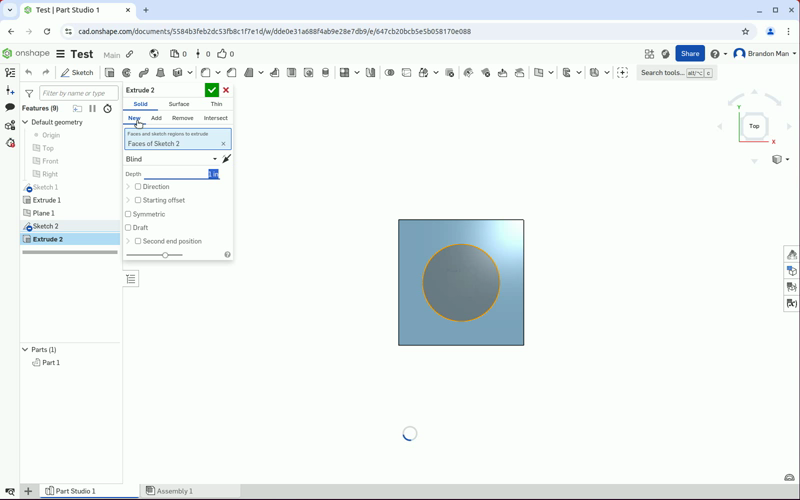
text(15.405)
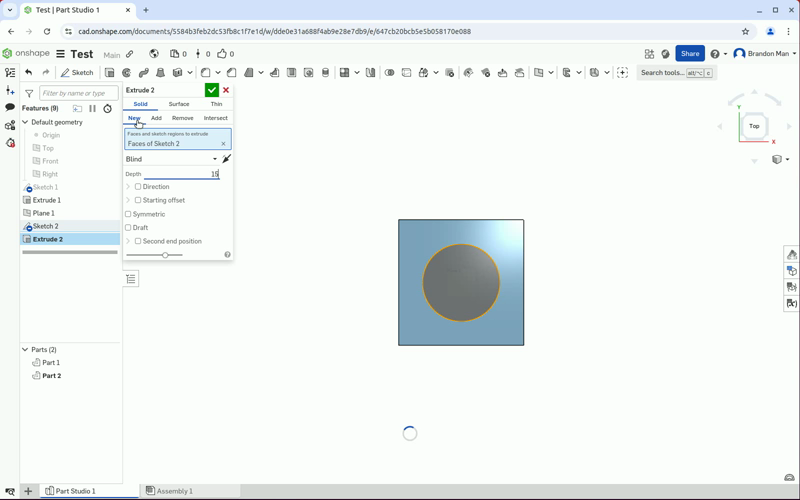
key(enter)
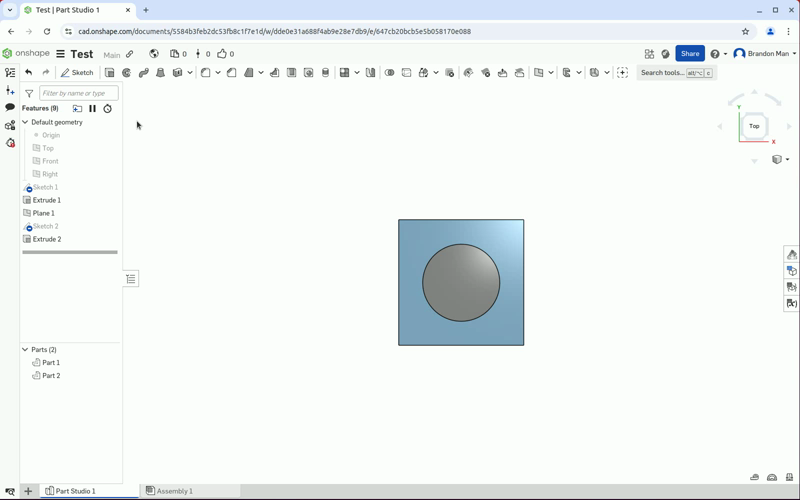
key(shift+h)
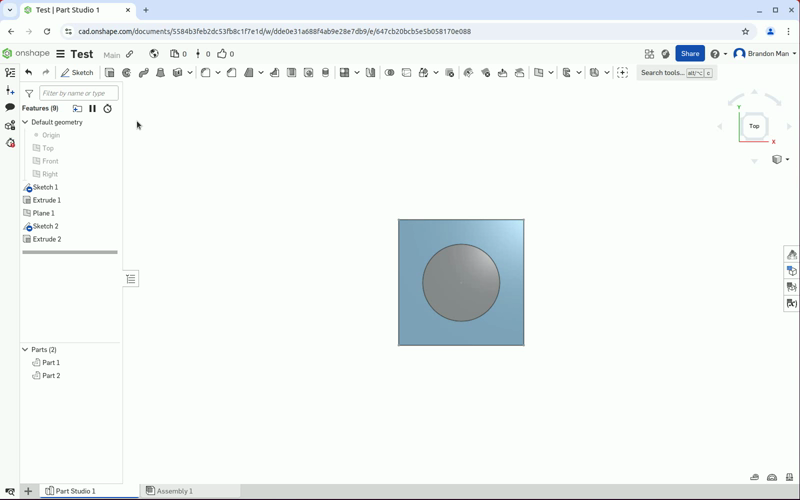
key(shift+h)
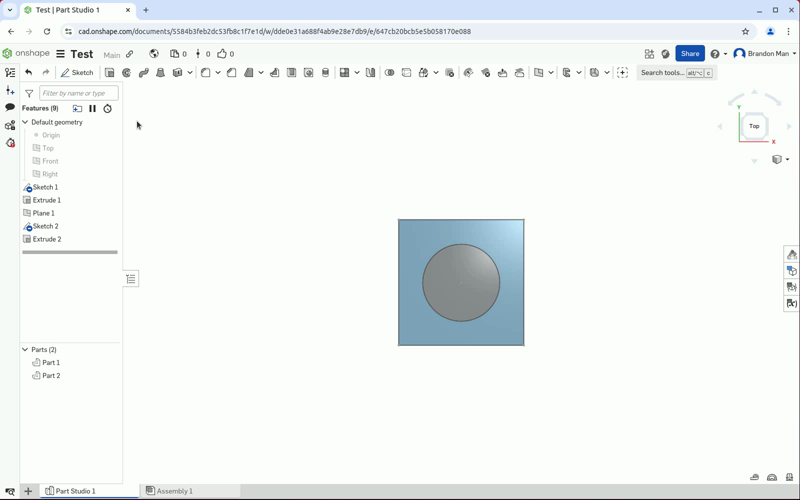
key(shift+7)
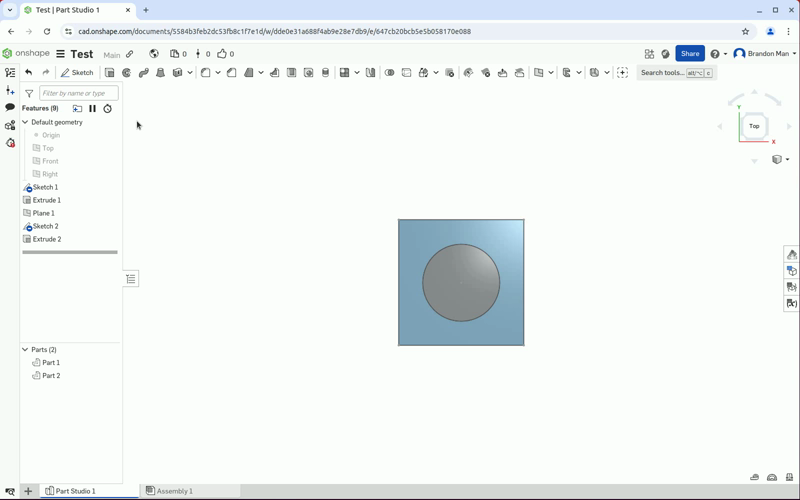
key(up, 3)
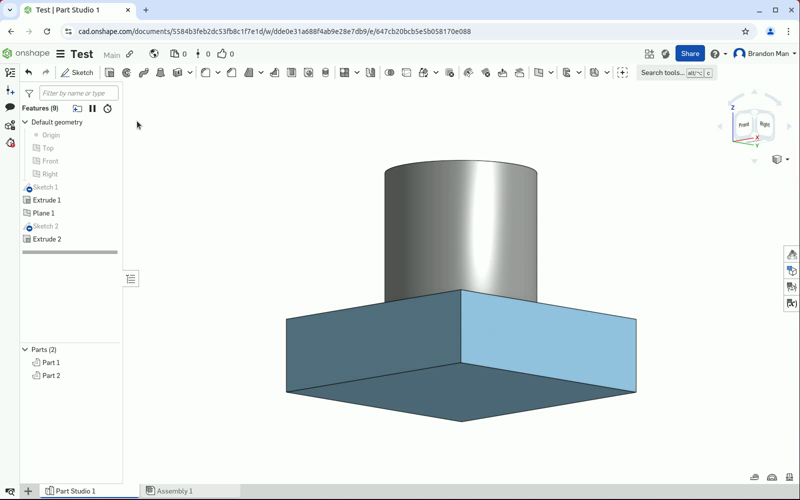
key(left, 3)
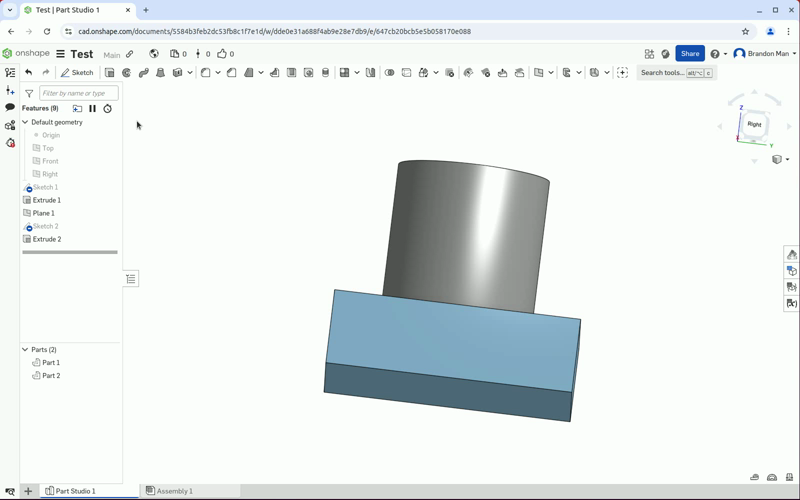
key(right, 3)
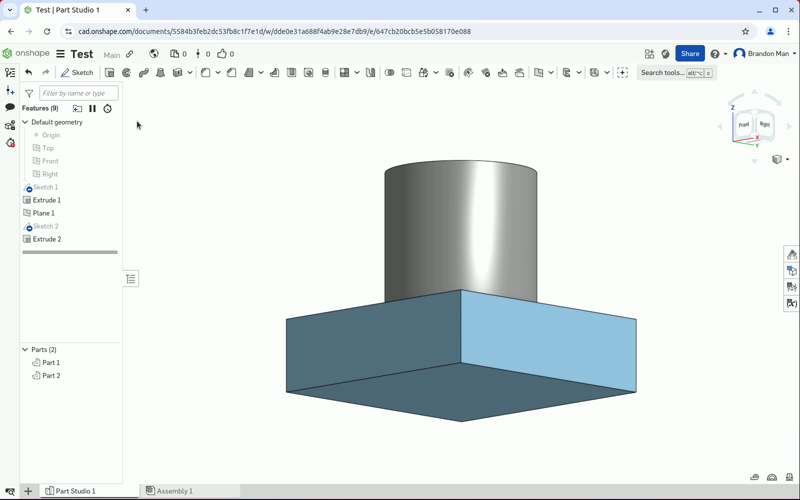
key(down, 3)
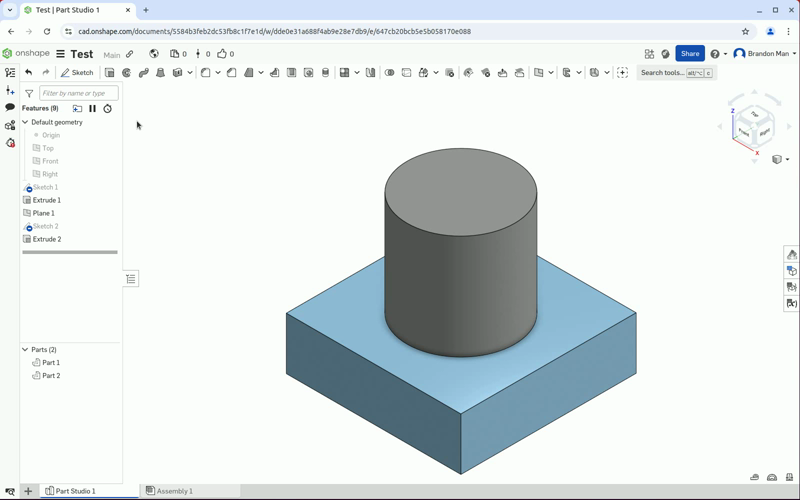
mouse_move(73, 189)
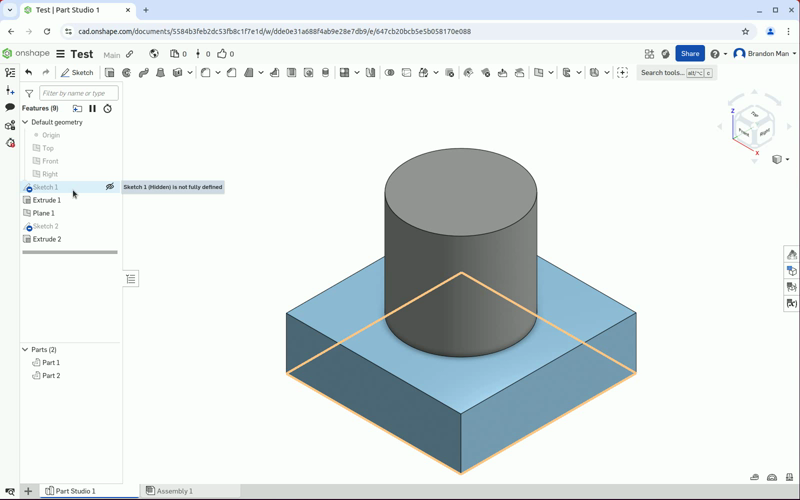
click(73, 189)